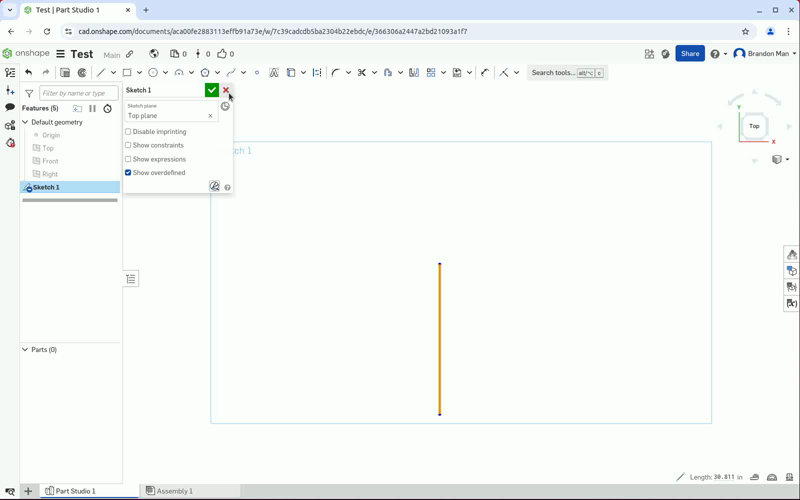
key(shift+h)
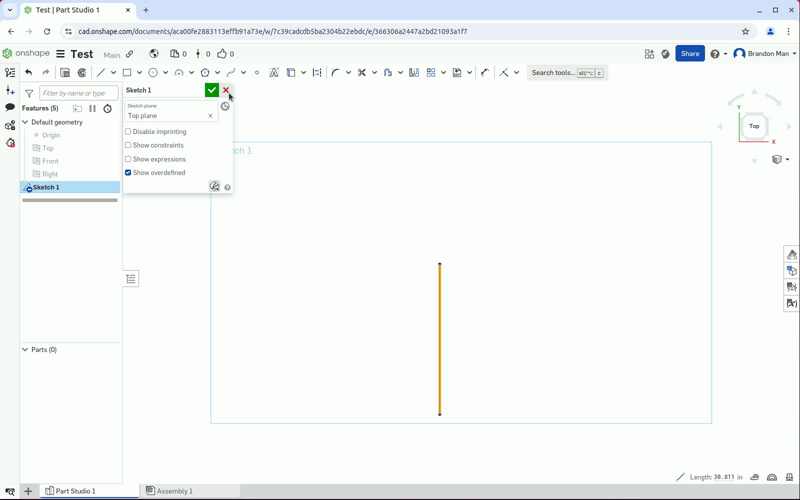
key(shift+s)
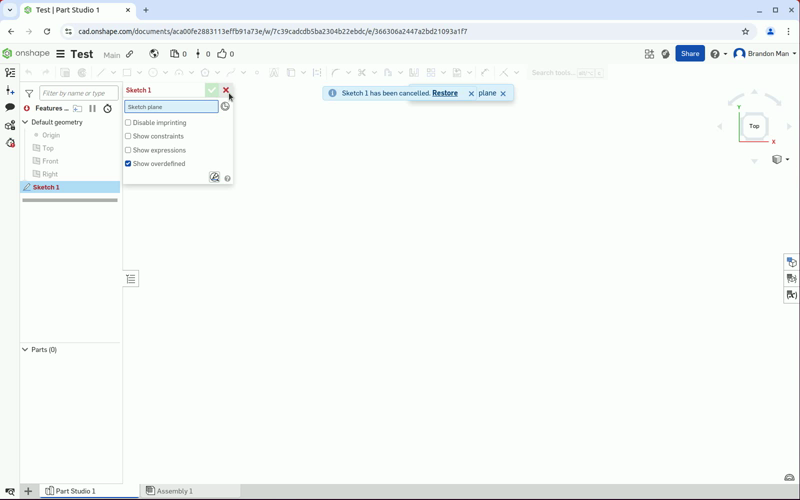
mouse_move(73, 150)
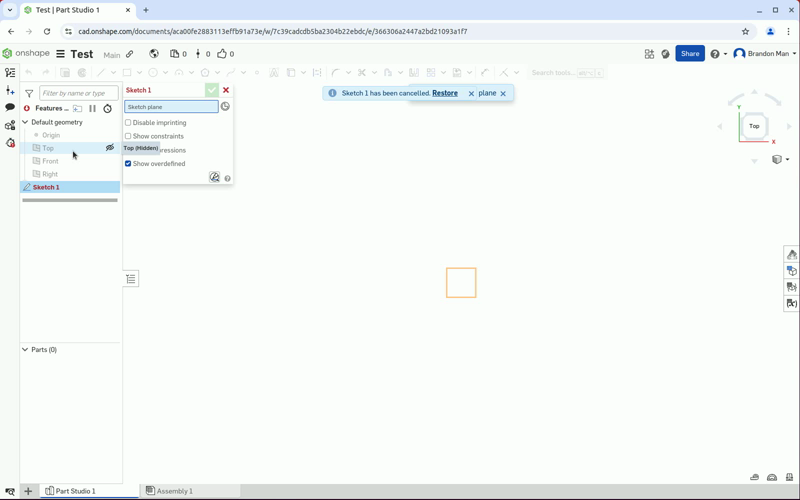
click(73, 150)
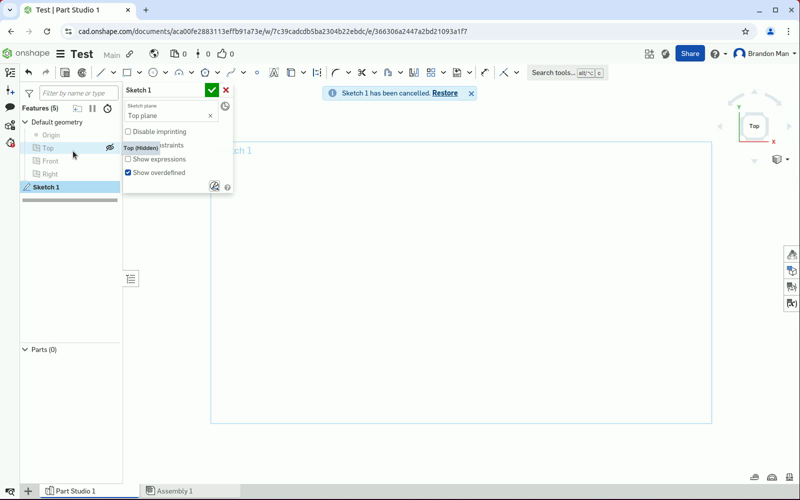
mouse_move(73, 352)
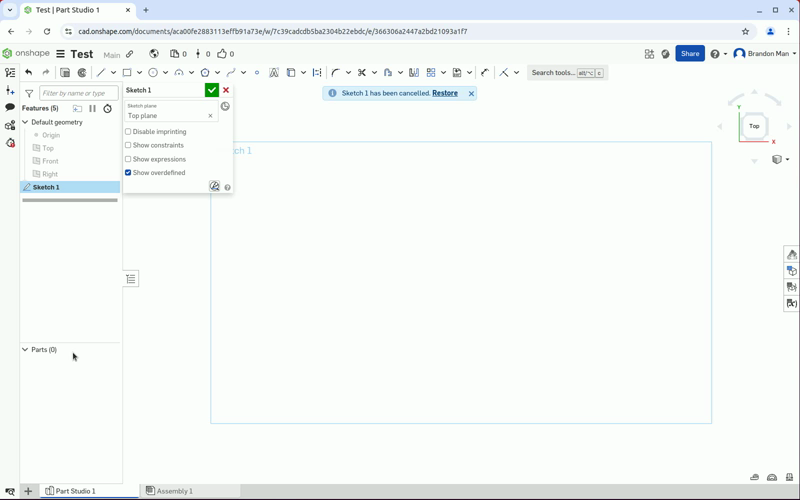
key(y)
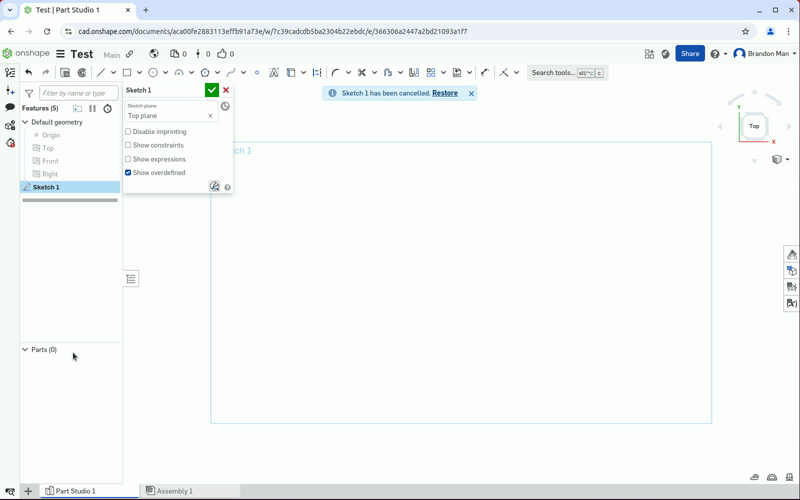
key(c)
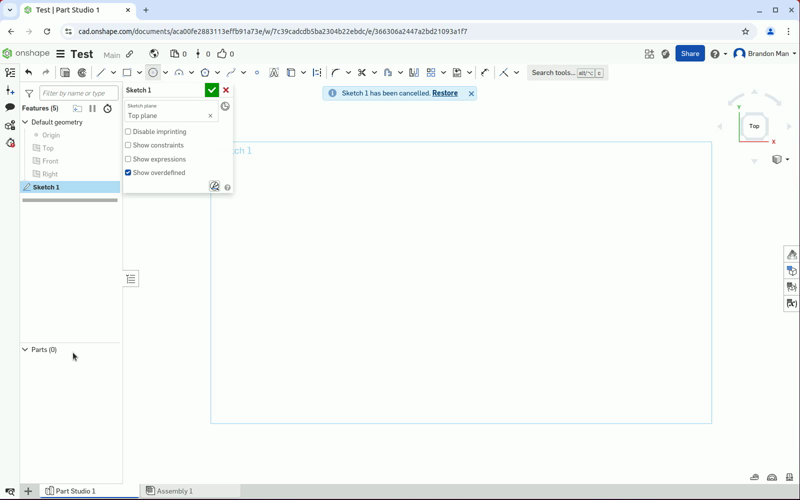
key_down(shift)
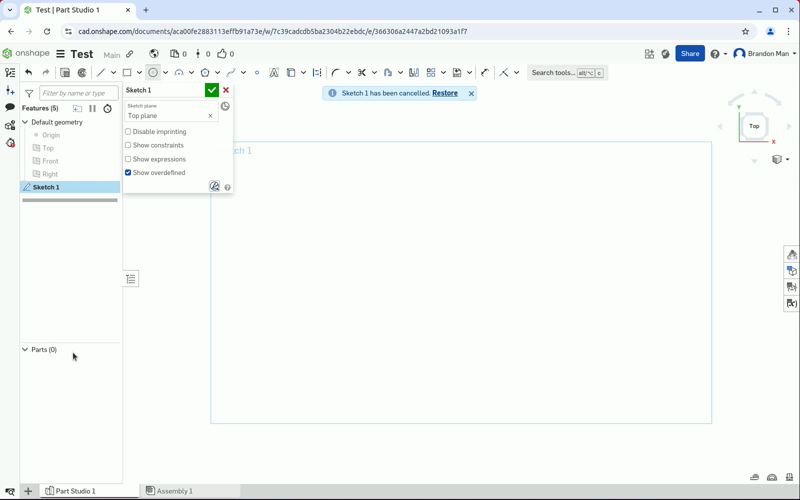
mouse_move(461, 282)
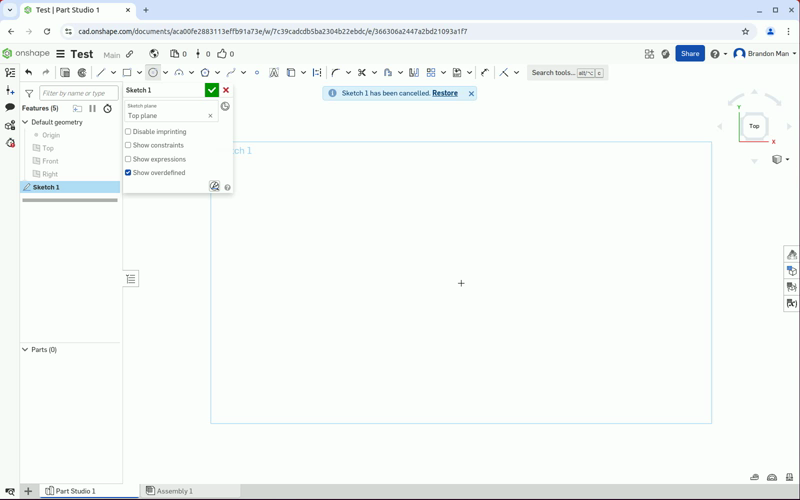
click(461, 282)
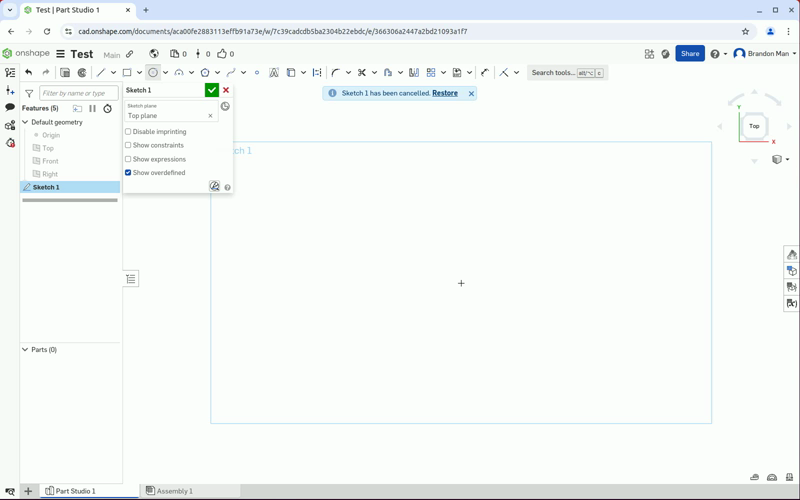
key_up(shift)
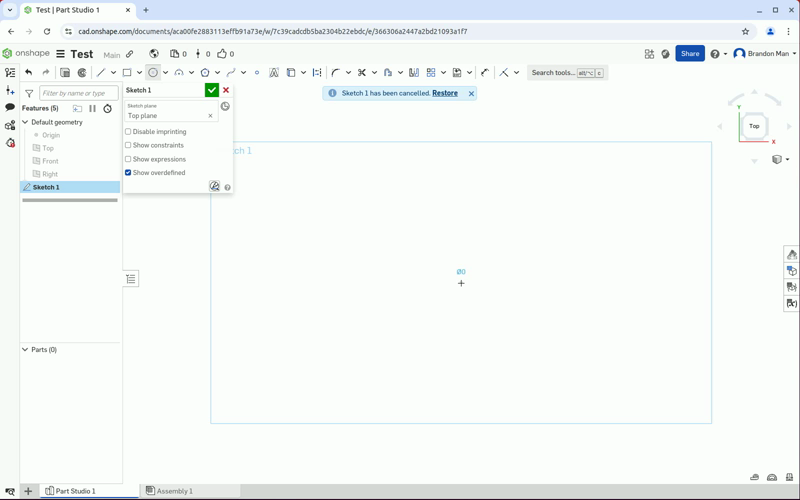
mouse_move(514, 282)
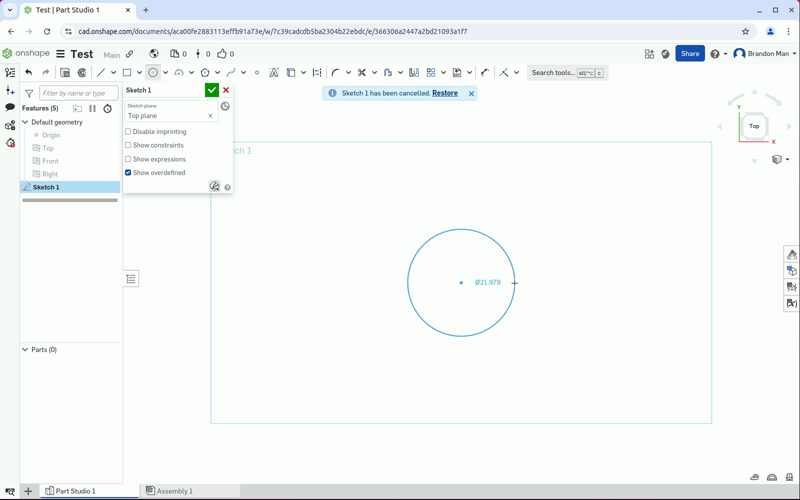
click(514, 282)
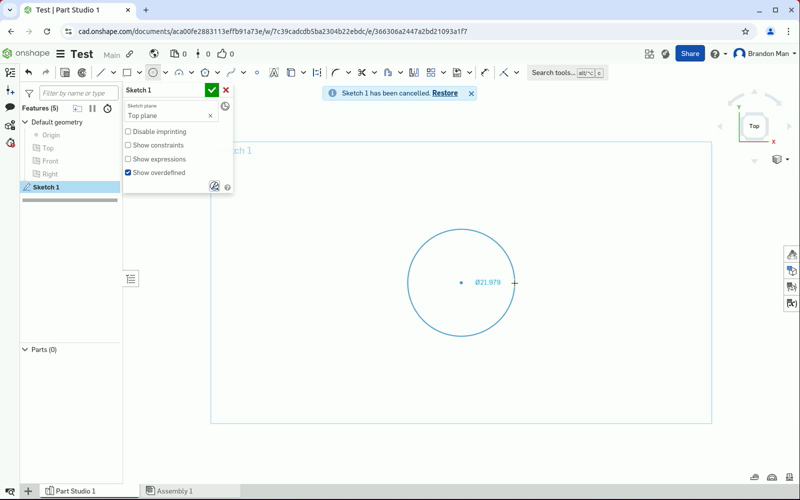
key(esc)
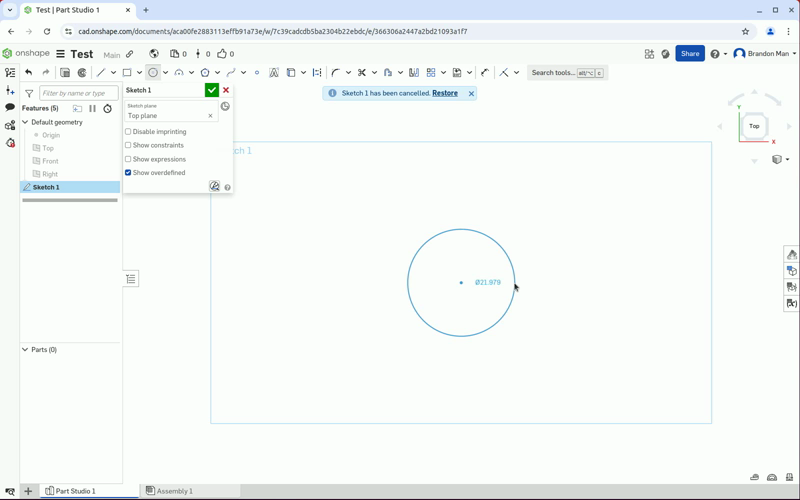
key(c)
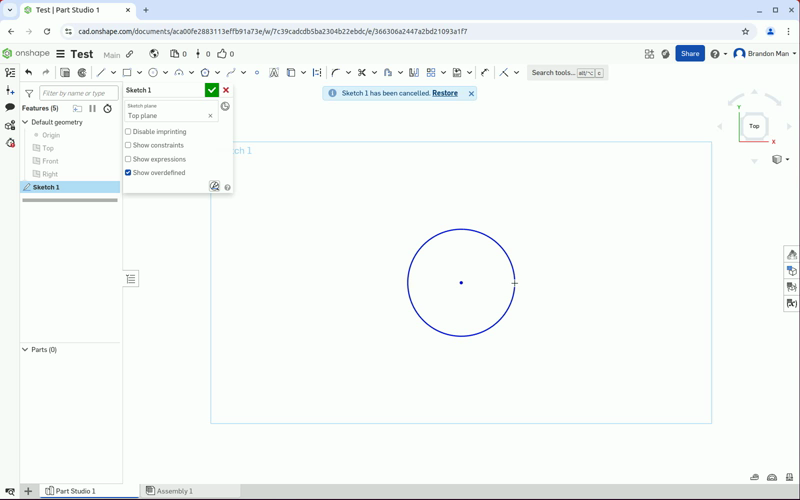
key_down(shift)
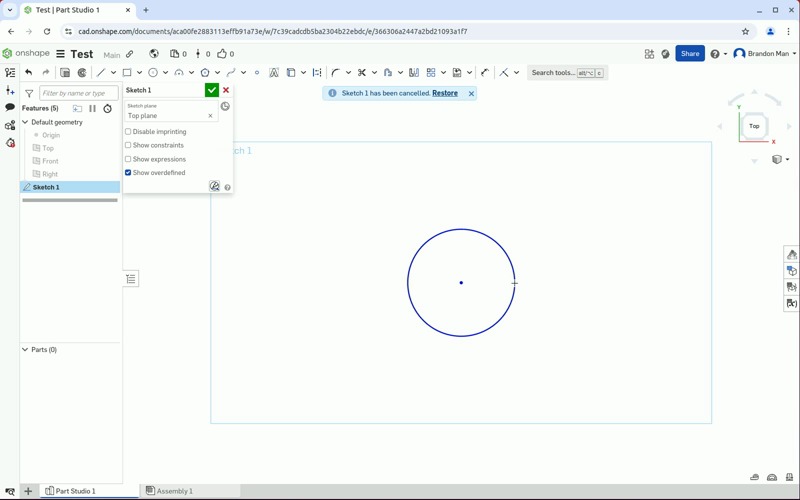
mouse_move(461, 282)
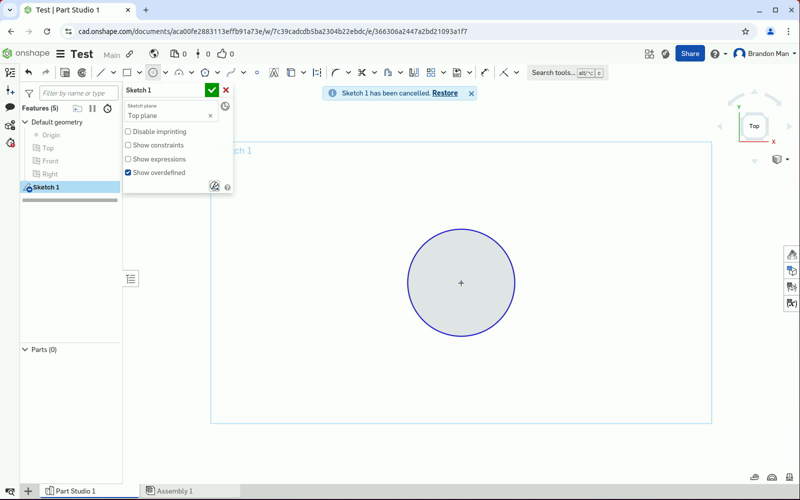
click(461, 282)
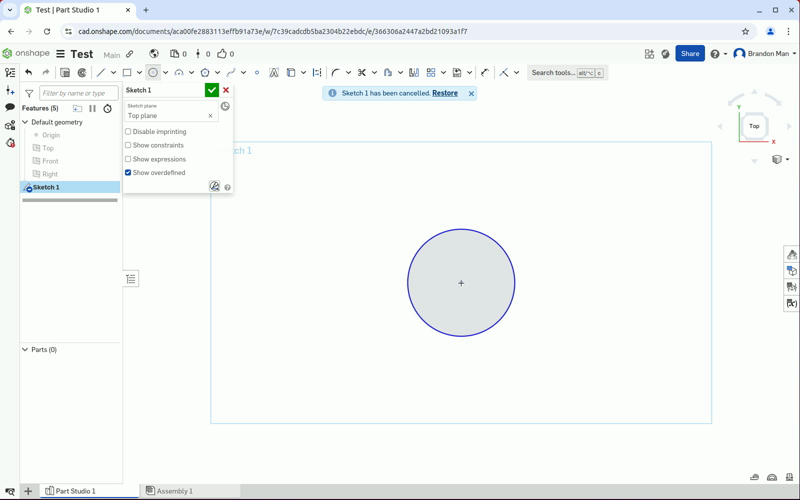
key_up(shift)
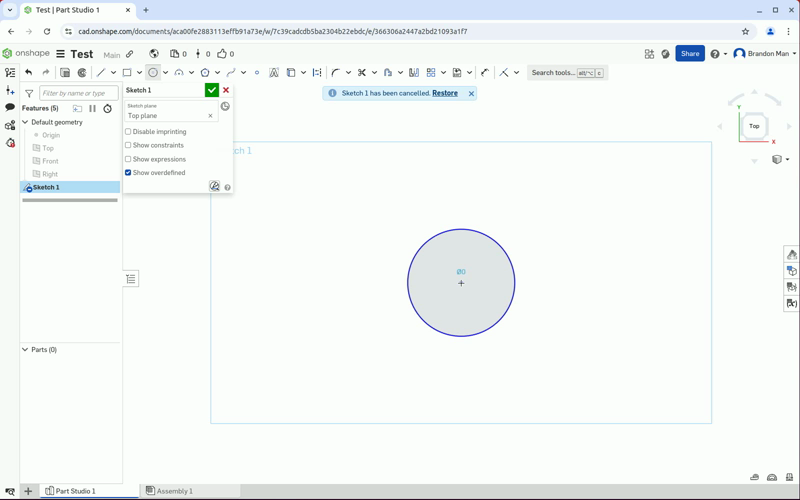
mouse_move(491, 282)
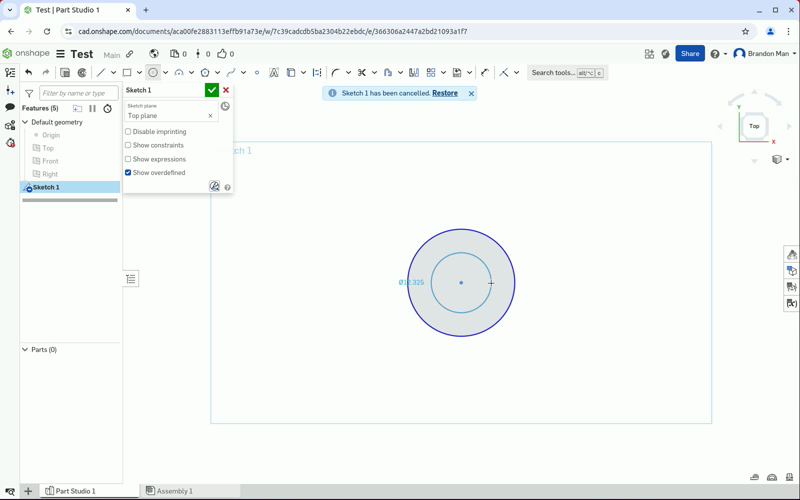
click(491, 282)
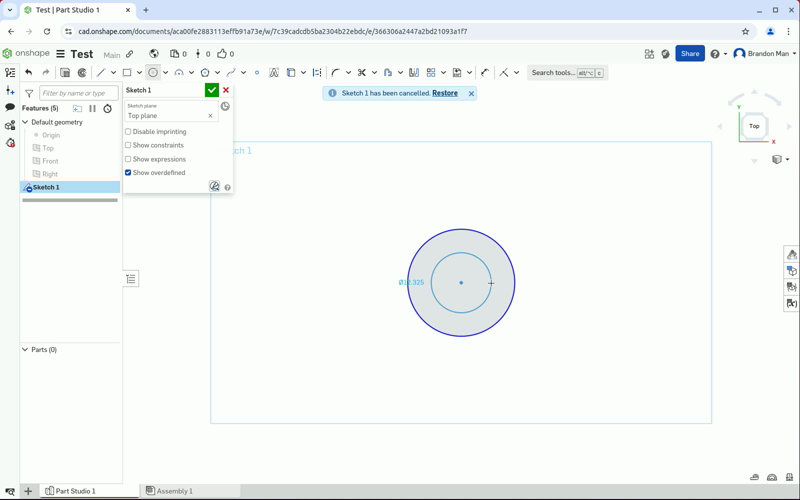
key(esc)
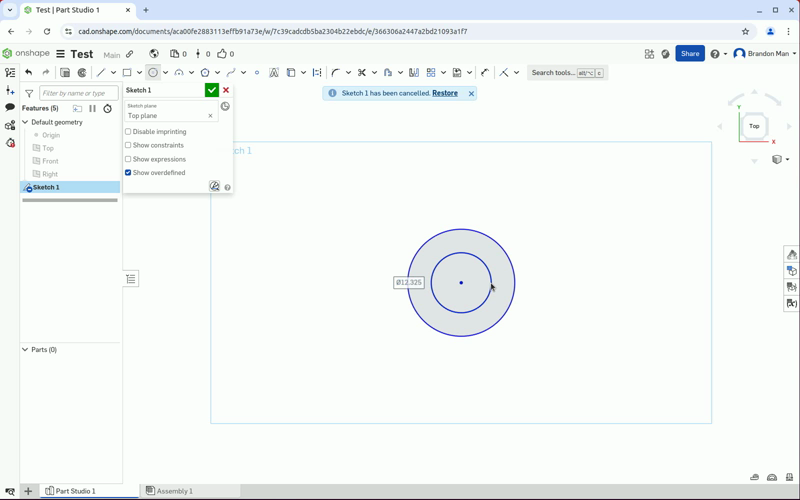
mouse_move(423, 311)
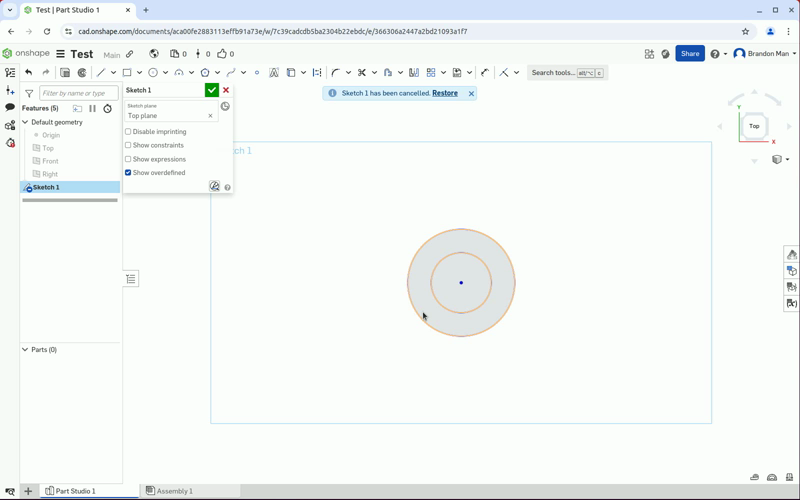
click(423, 311)
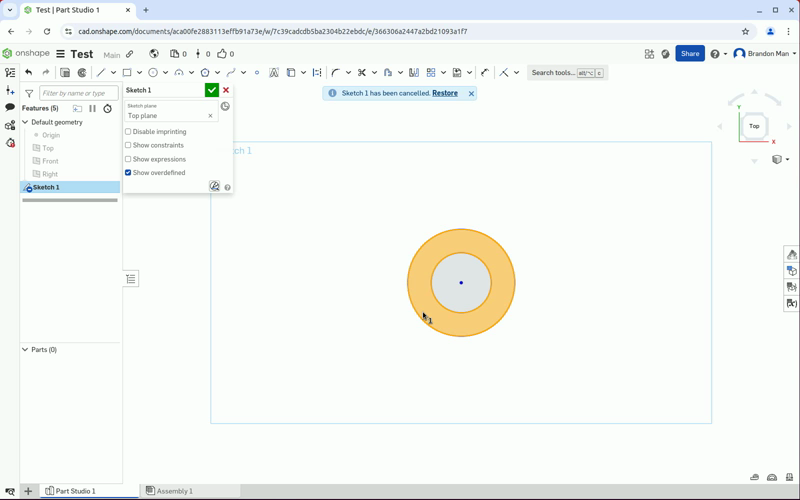
mouse_move(73, 352)
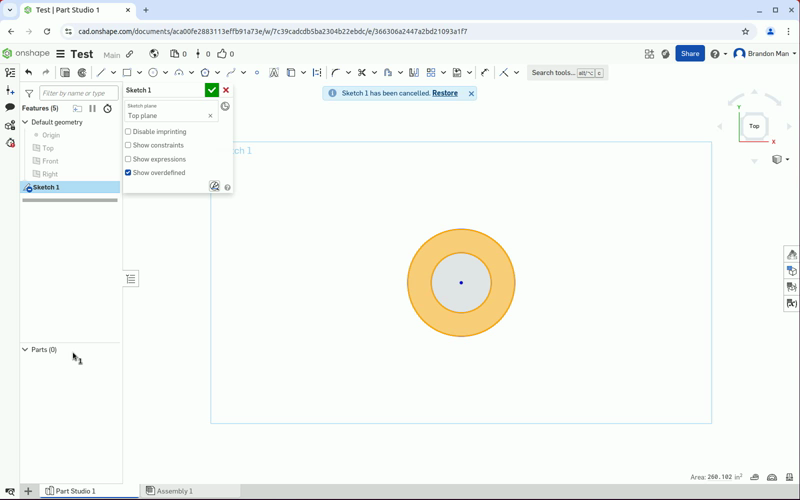
key(shift+y)
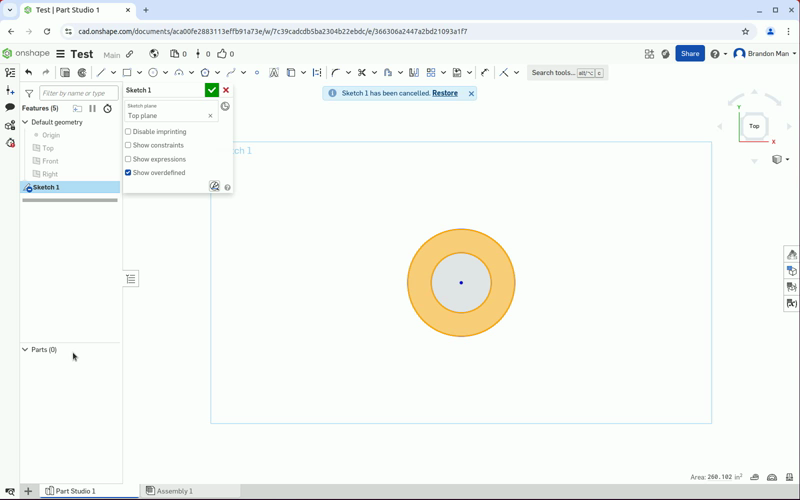
key(shift+e)
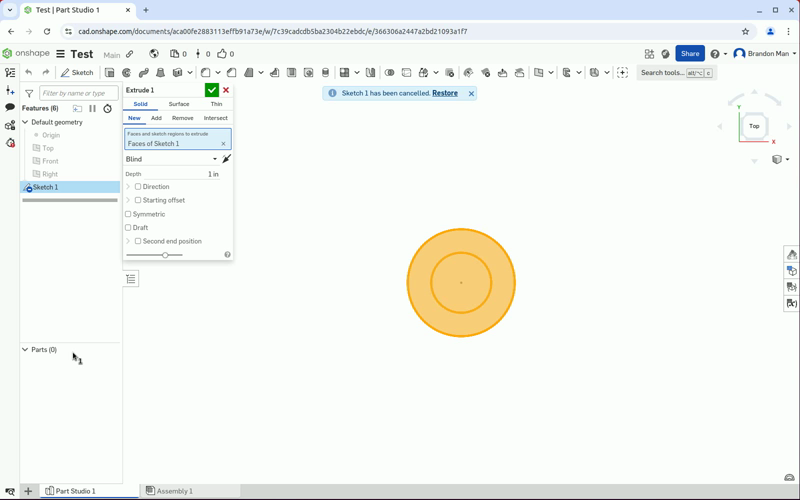
mouse_move(143, 106)
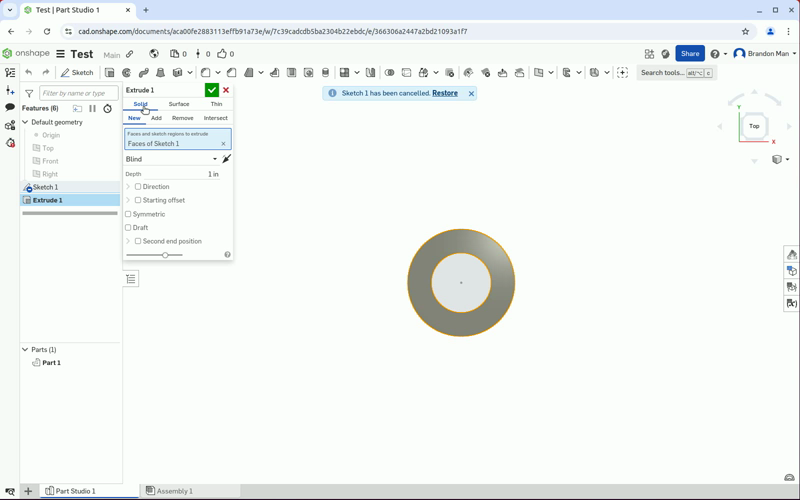
click(143, 106)
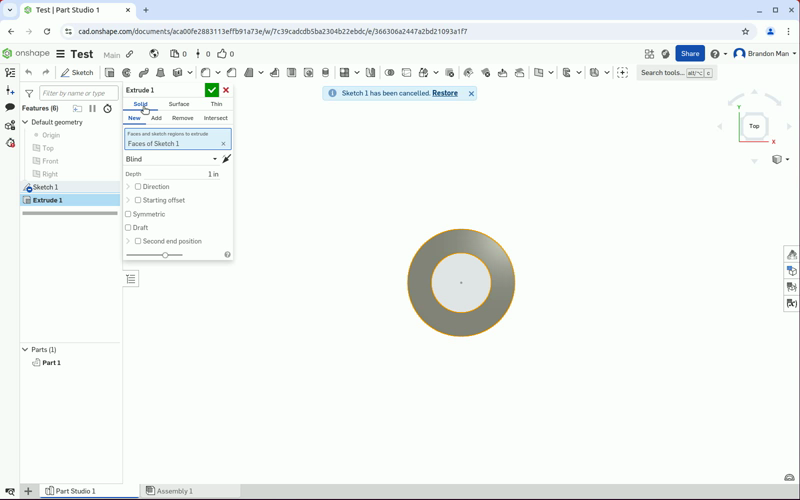
mouse_move(137, 120)
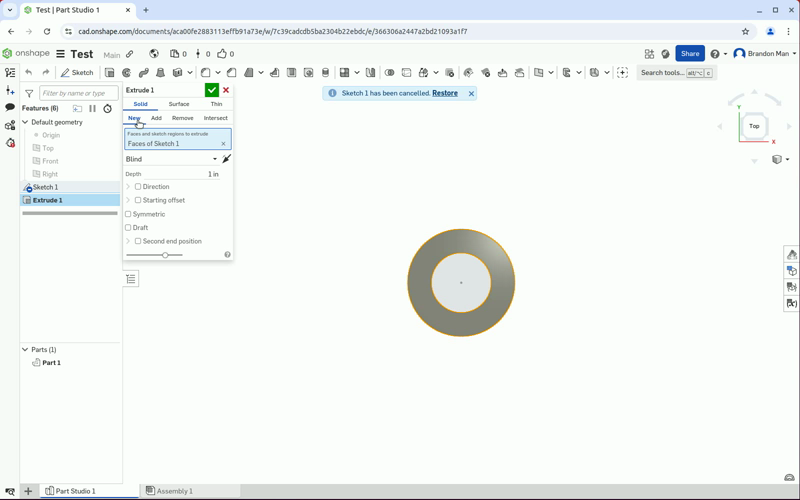
click(137, 120)
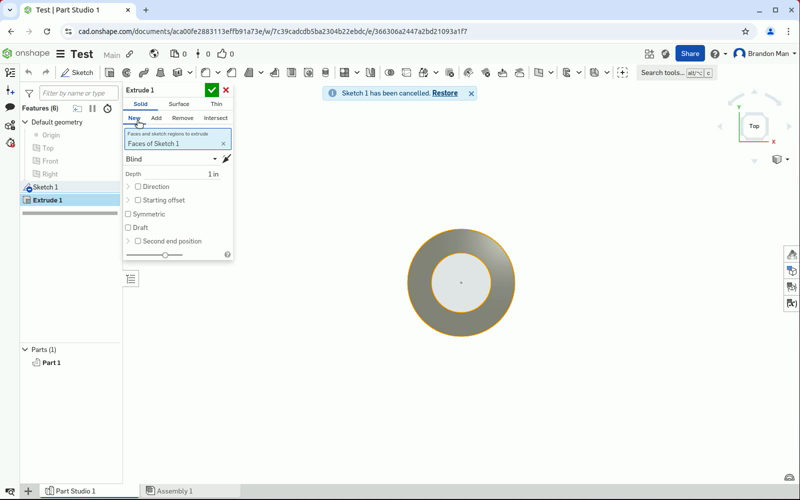
key(tab, 4)
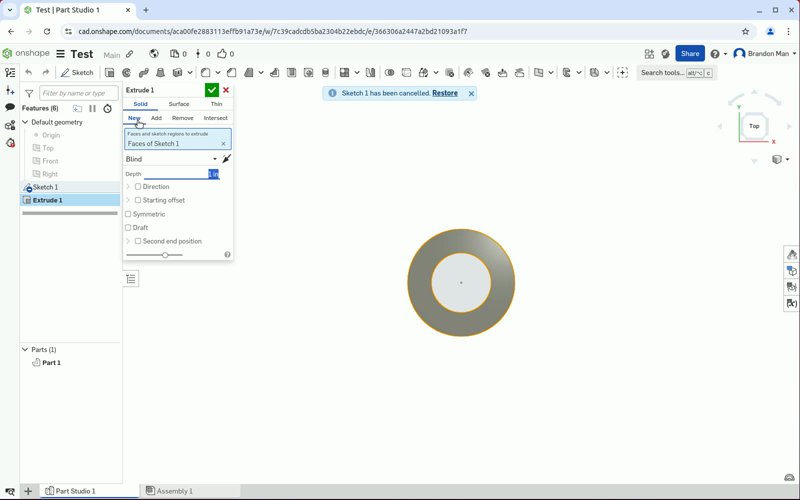
text(23.108)
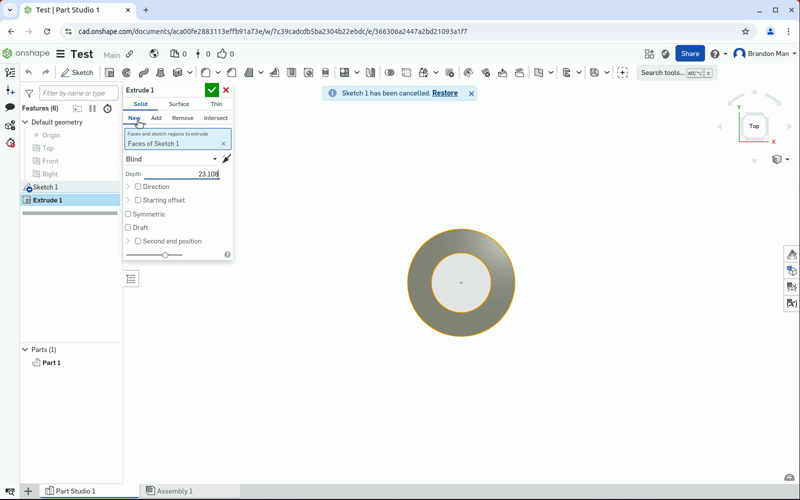
key(enter)
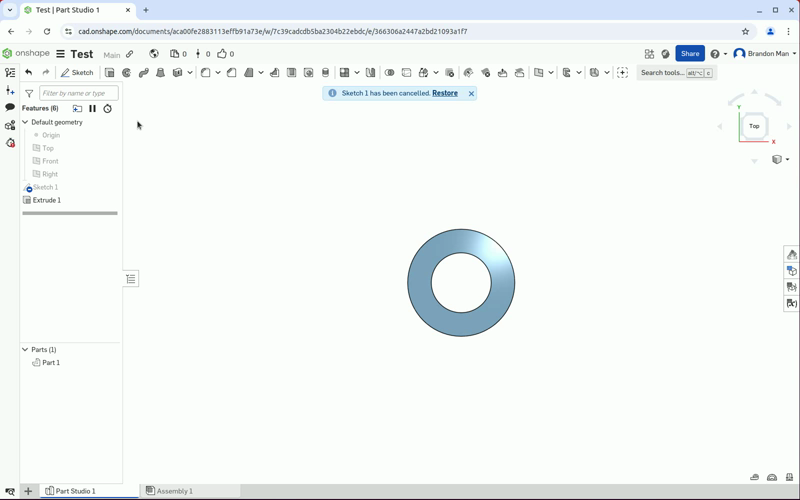
key(shift+h)
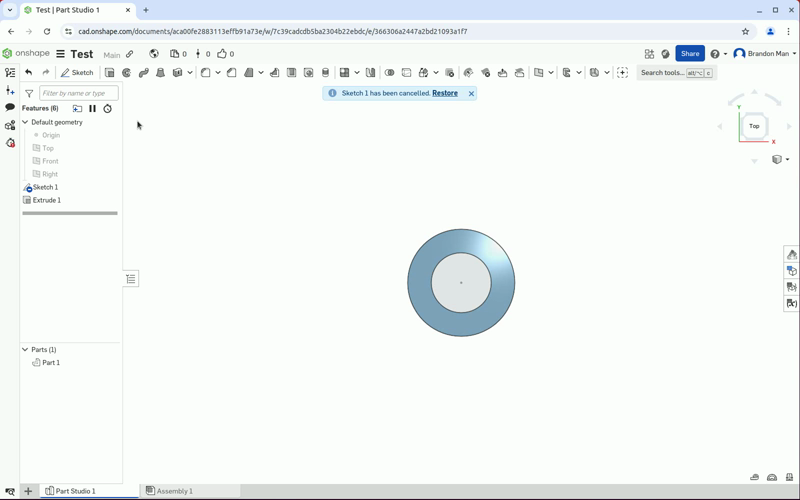
key(shift+h)
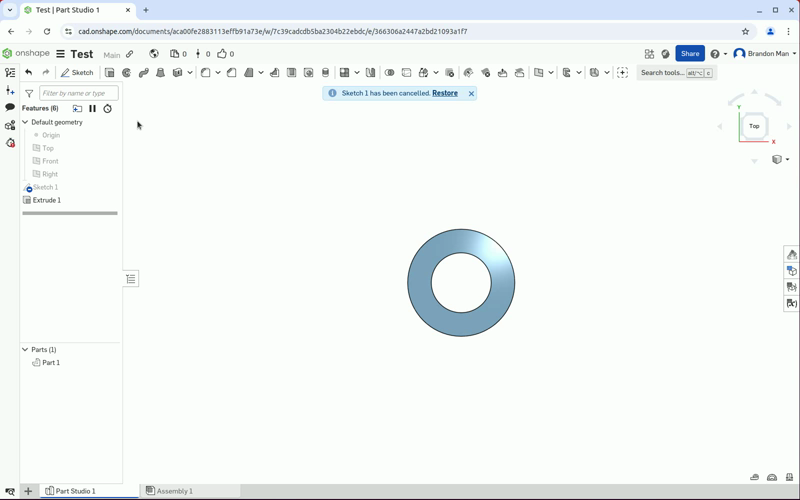
mouse_move(73, 189)
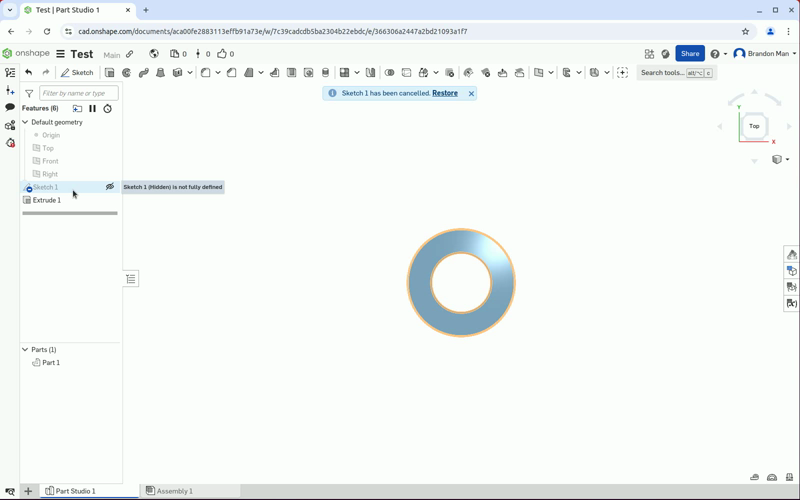
click(73, 189)
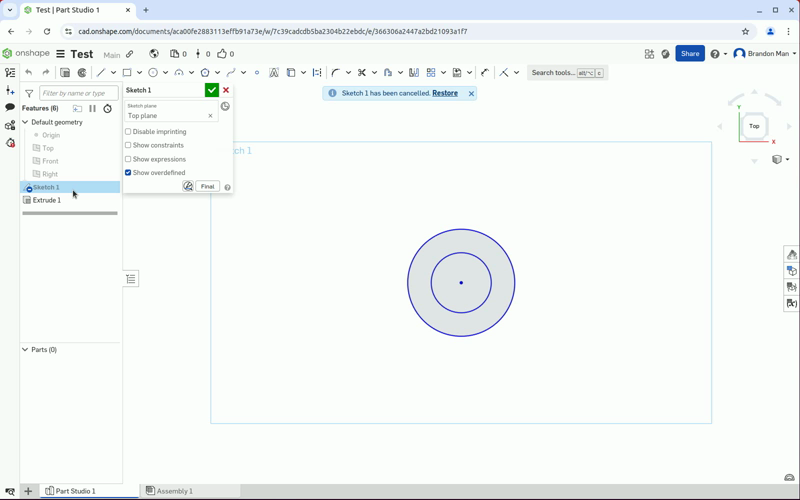
mouse_move(229, 92)
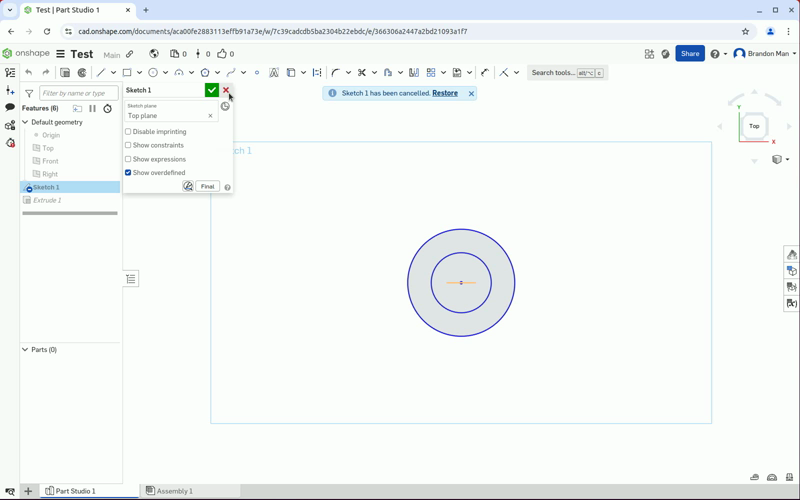
click(229, 92)
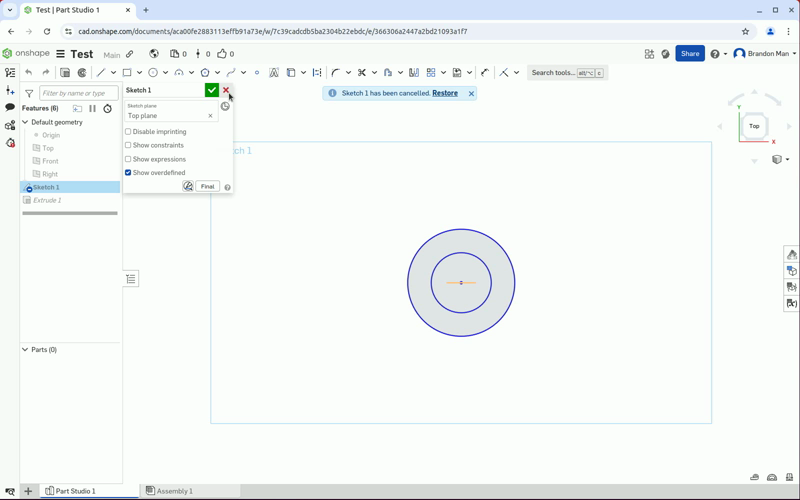
key(shift+s)
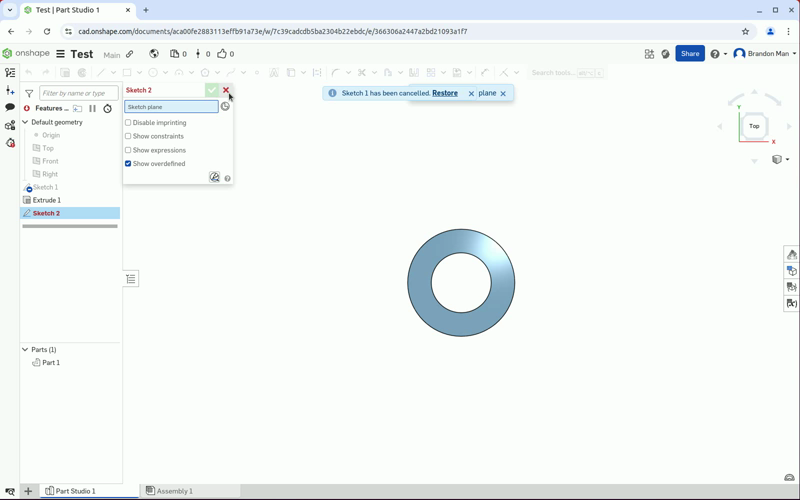
mouse_move(73, 150)
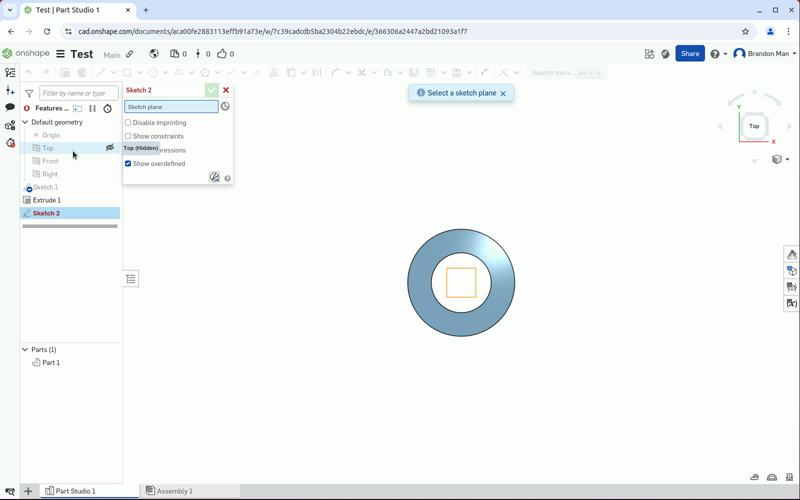
click(73, 150)
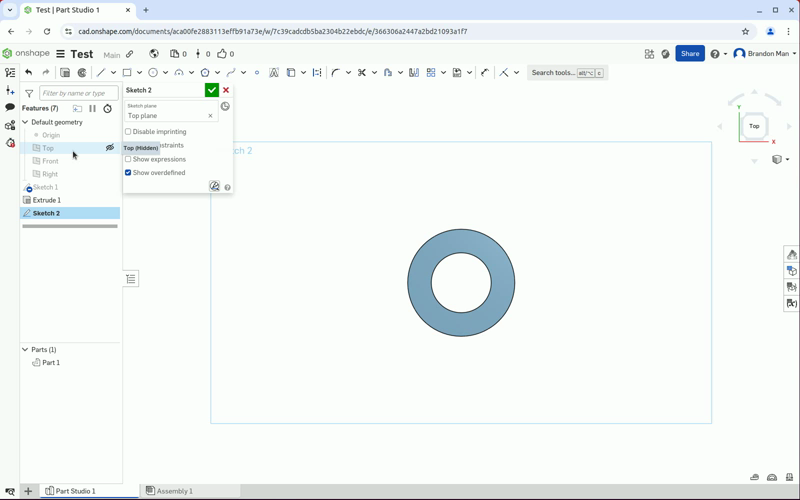
mouse_move(73, 352)
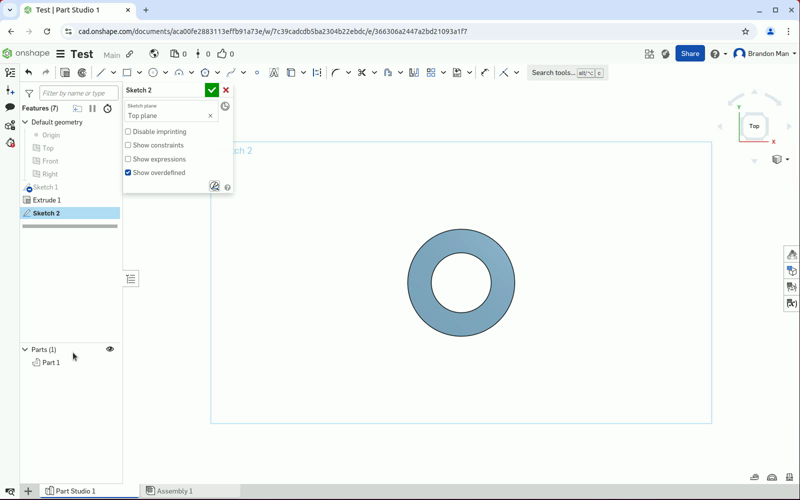
key(y)
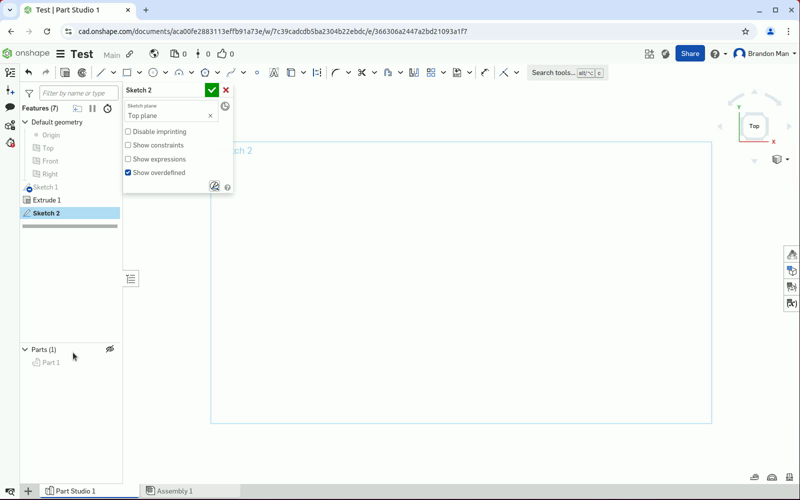
key(c)
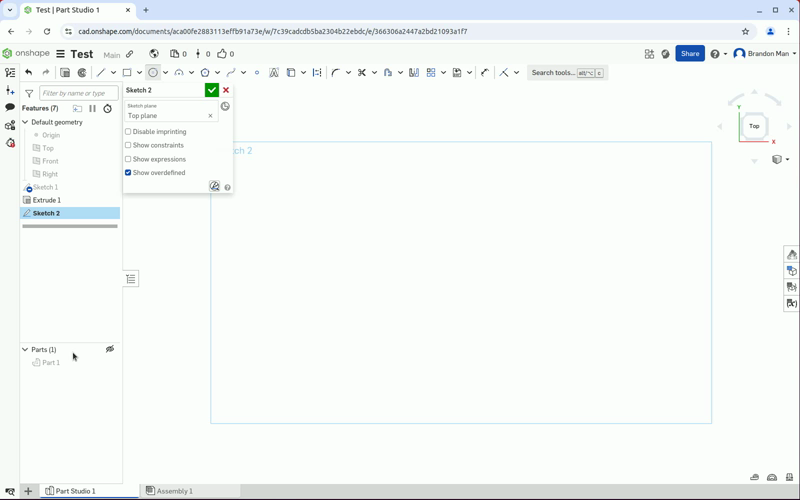
key_down(shift)
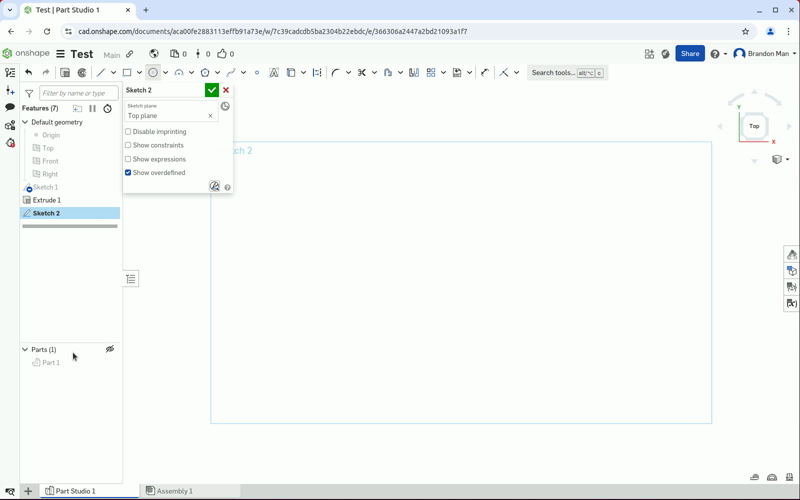
mouse_move(461, 282)
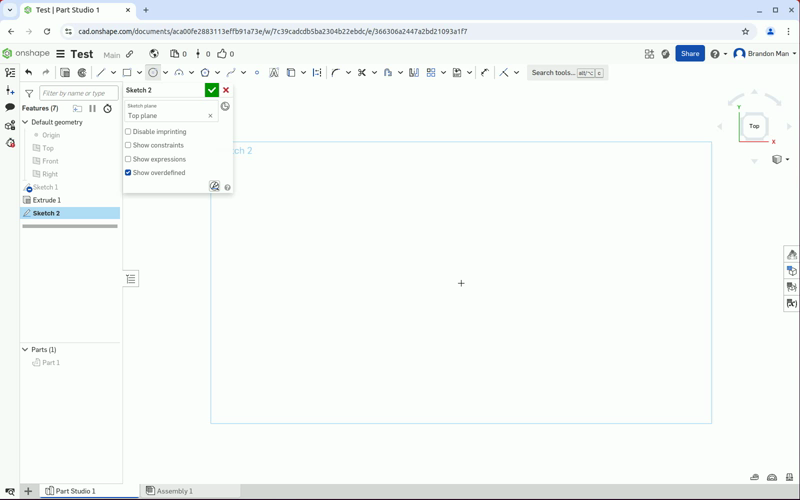
click(461, 282)
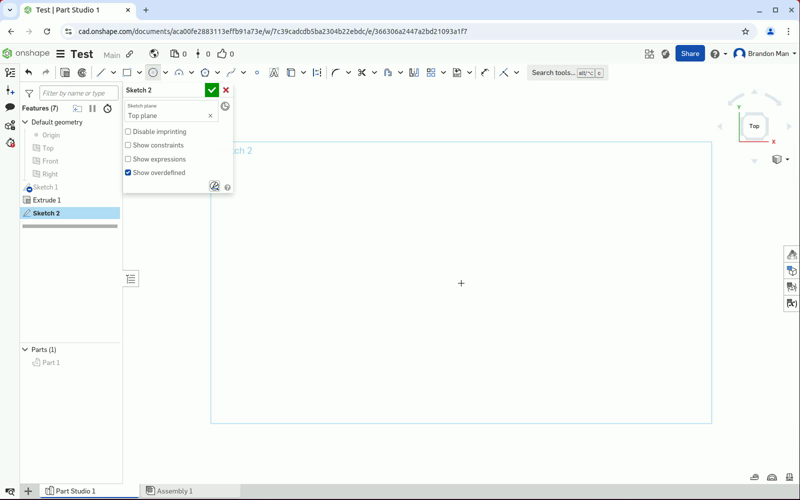
key_up(shift)
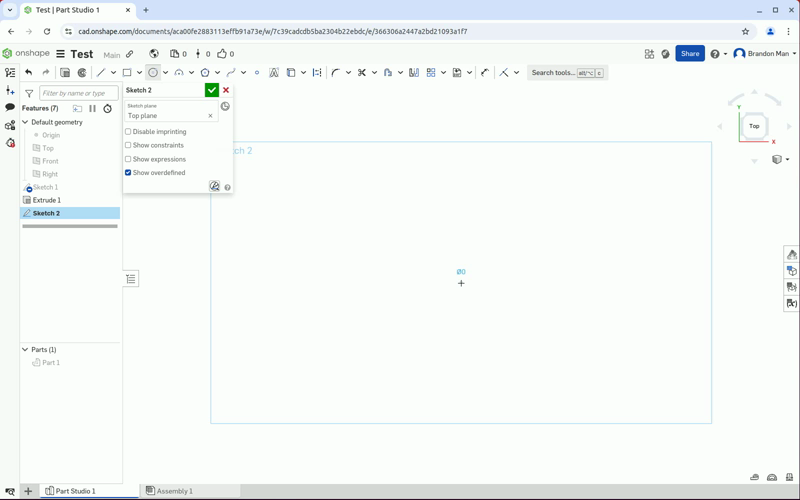
mouse_move(492, 282)
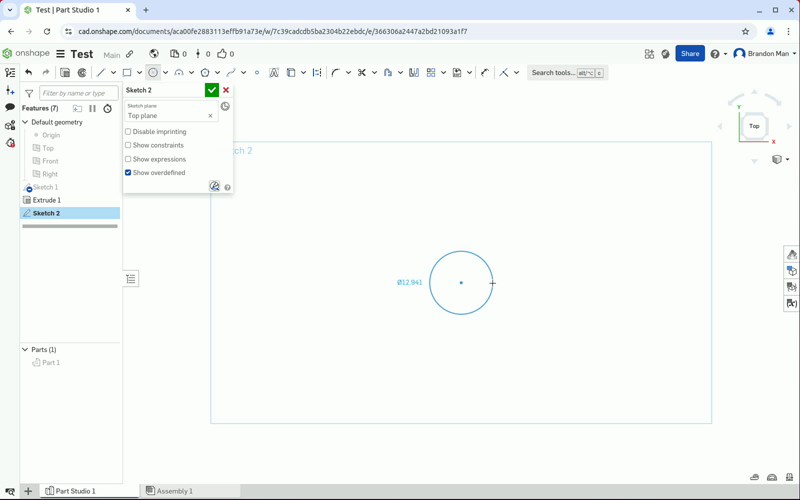
click(492, 282)
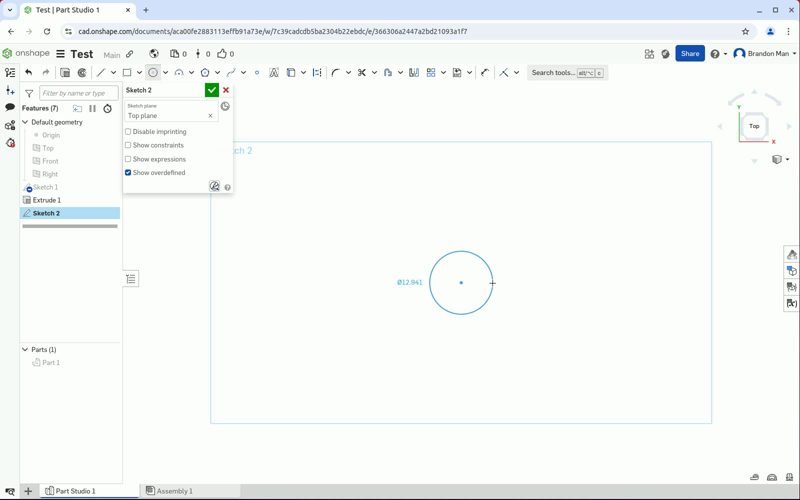
key(esc)
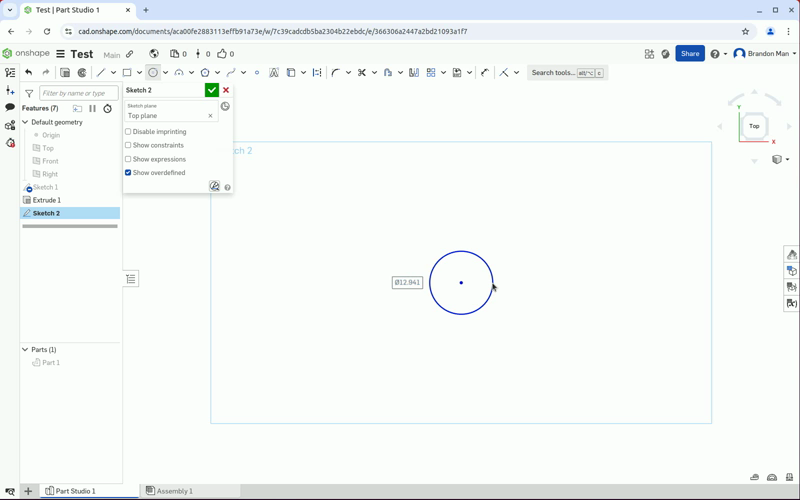
mouse_move(456, 295)
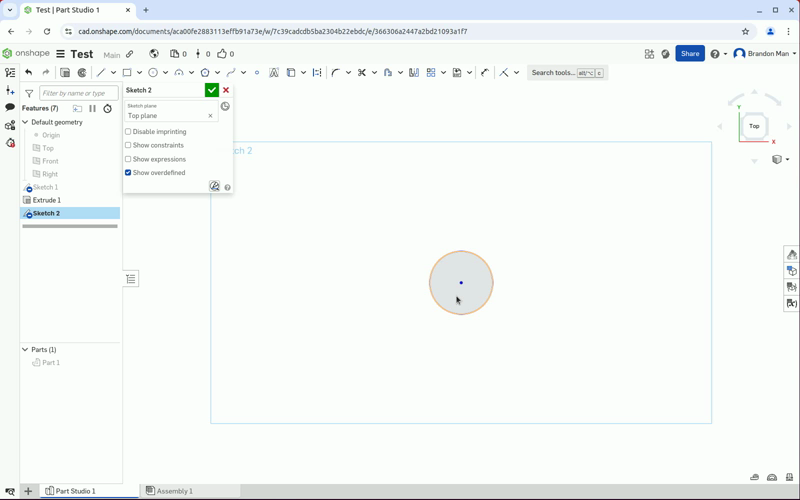
click(456, 295)
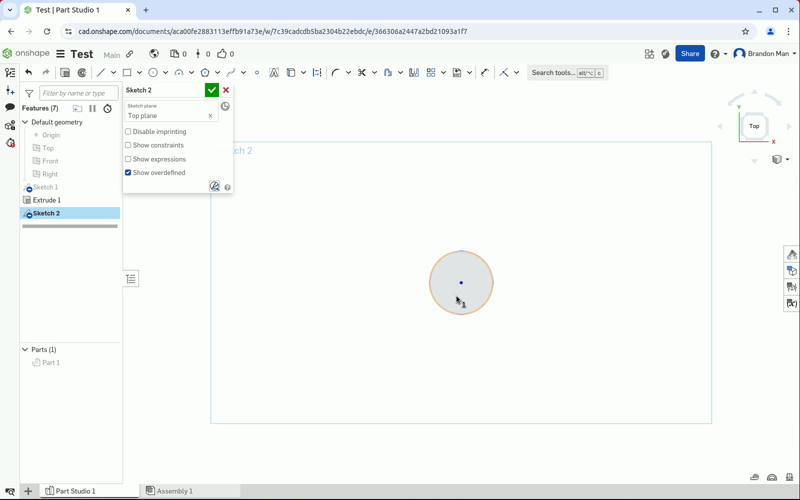
mouse_move(73, 352)
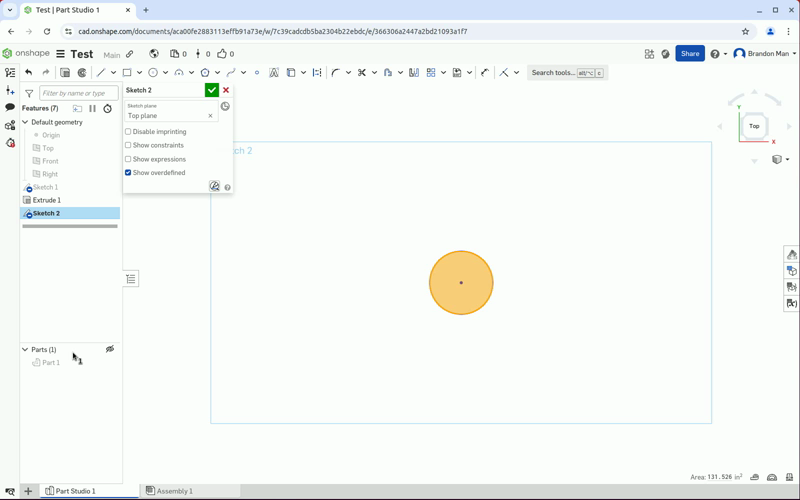
key(shift+y)
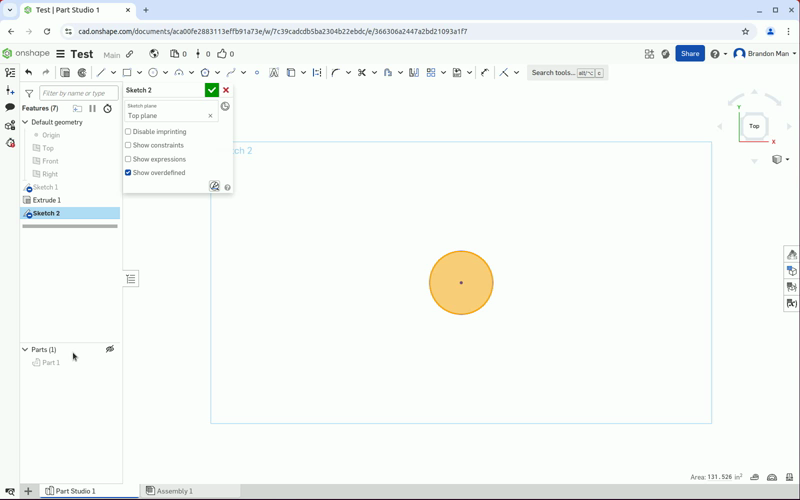
key(shift+e)
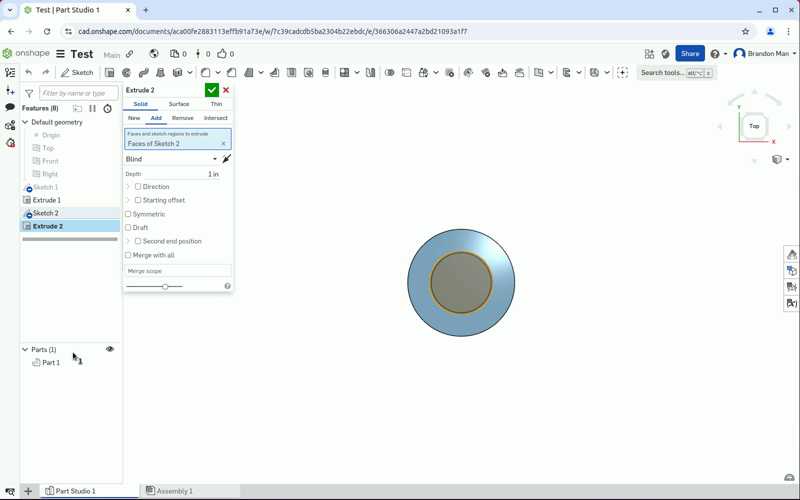
mouse_move(143, 106)
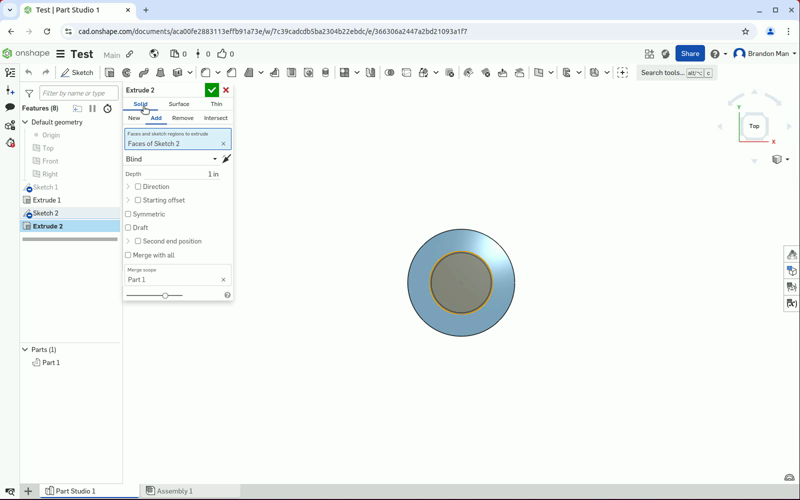
click(143, 106)
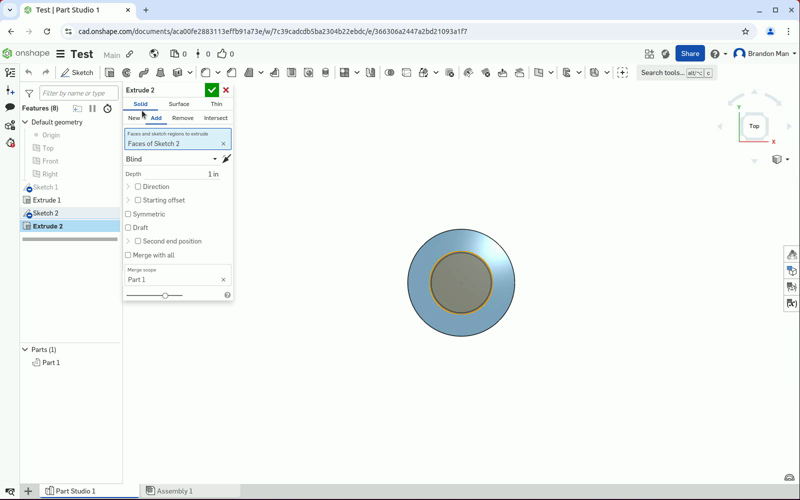
mouse_move(137, 120)
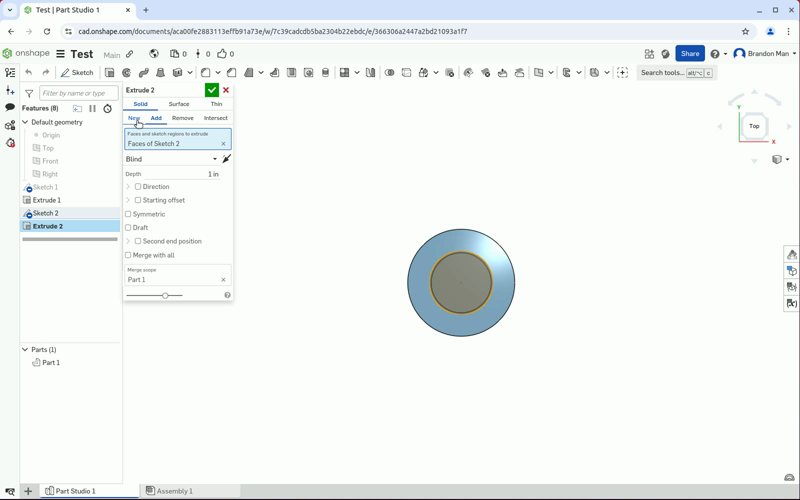
click(137, 120)
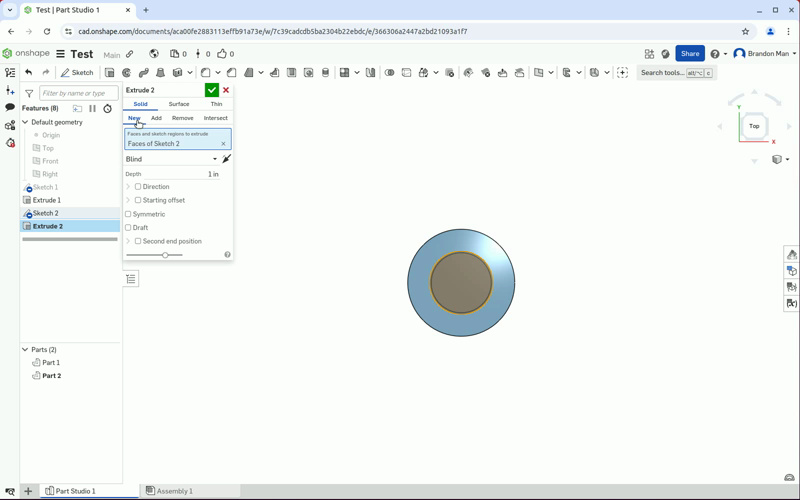
key(tab, 4)
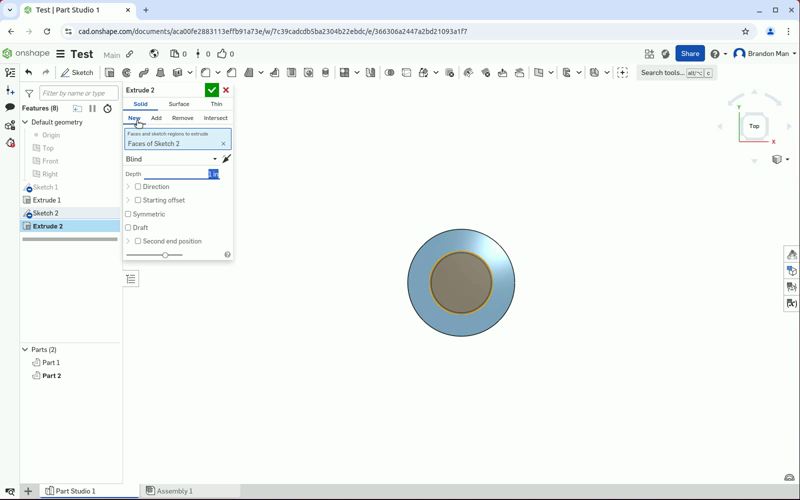
text(6.981)
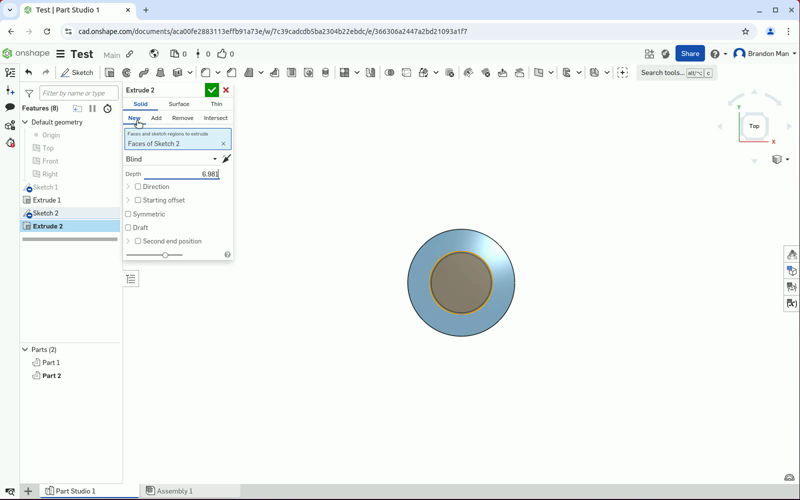
key(enter)
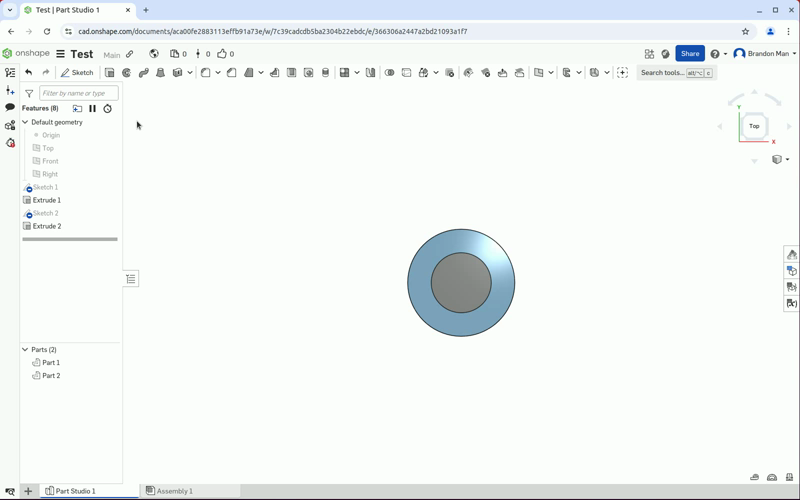
key(shift+h)
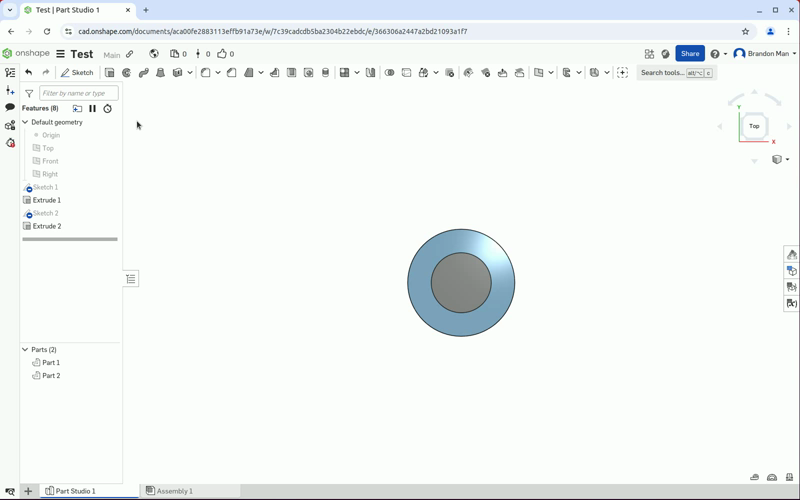
key(shift+h)
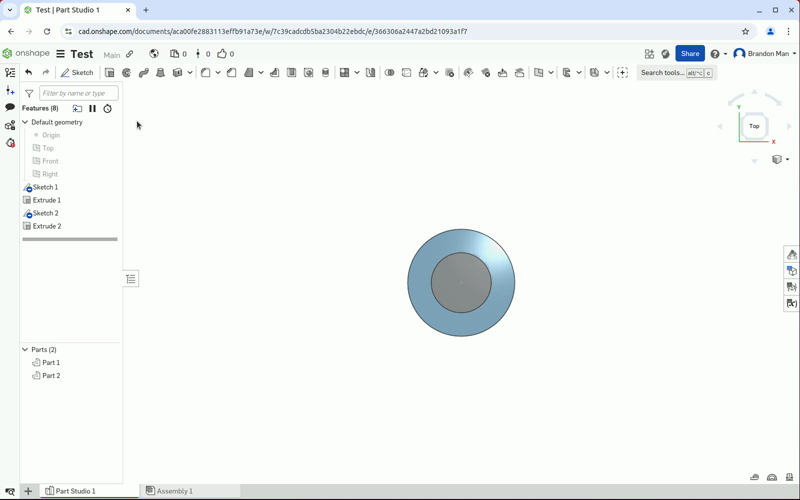
key(shift+7)
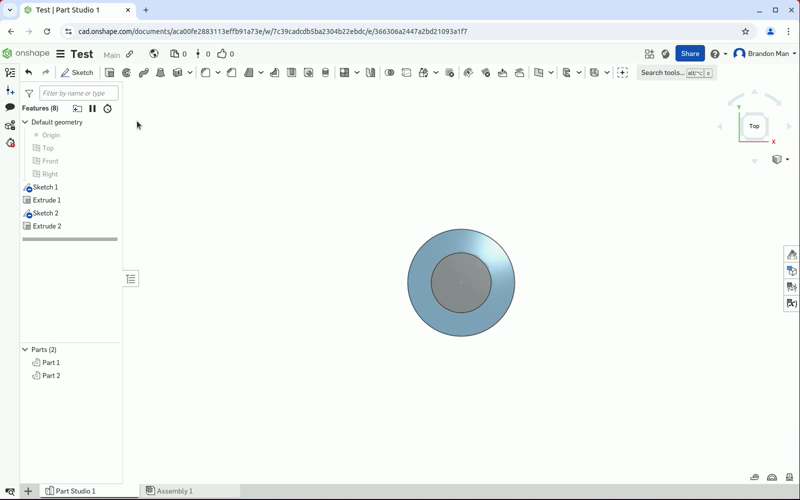
key(up, 3)
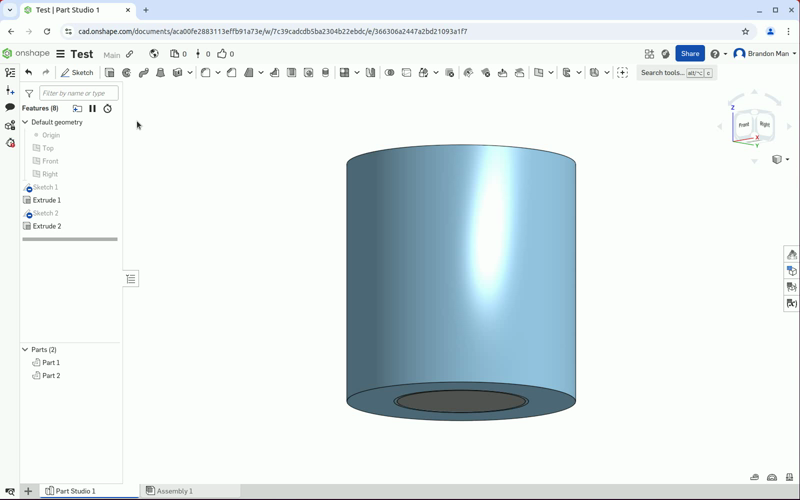
key(left, 3)
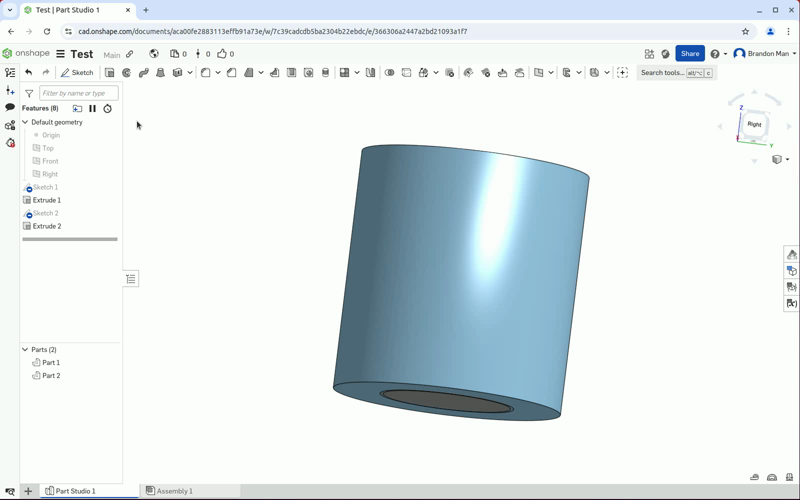
key(right, 3)
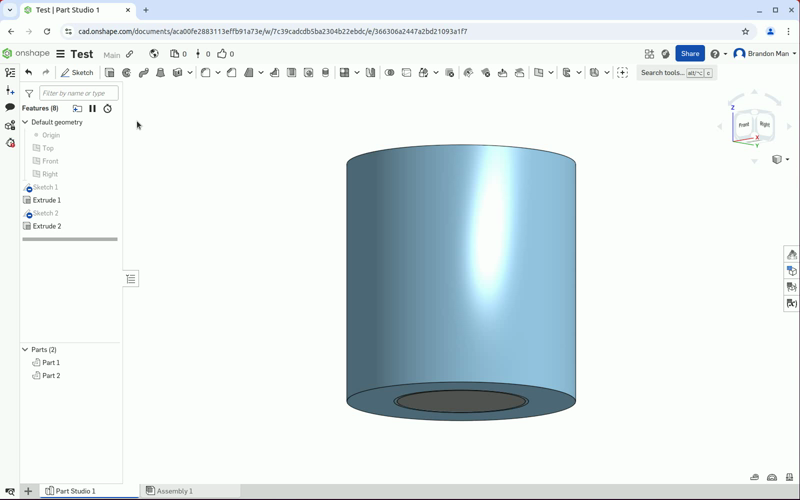
key(down, 3)
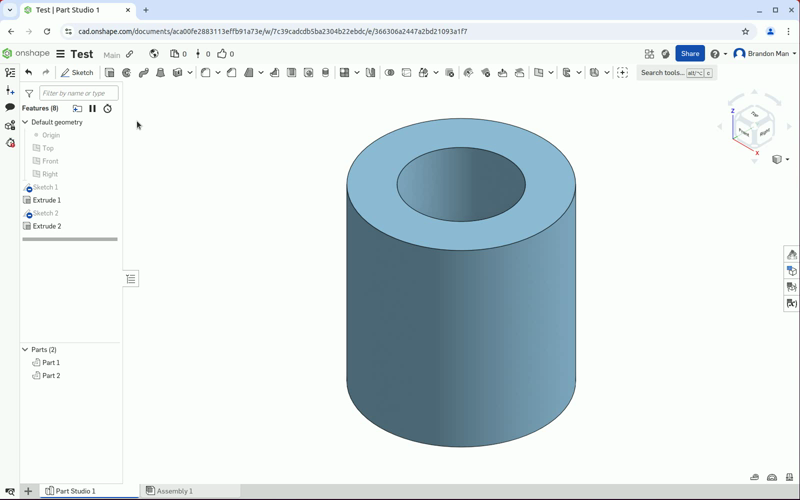
mouse_move(73, 189)
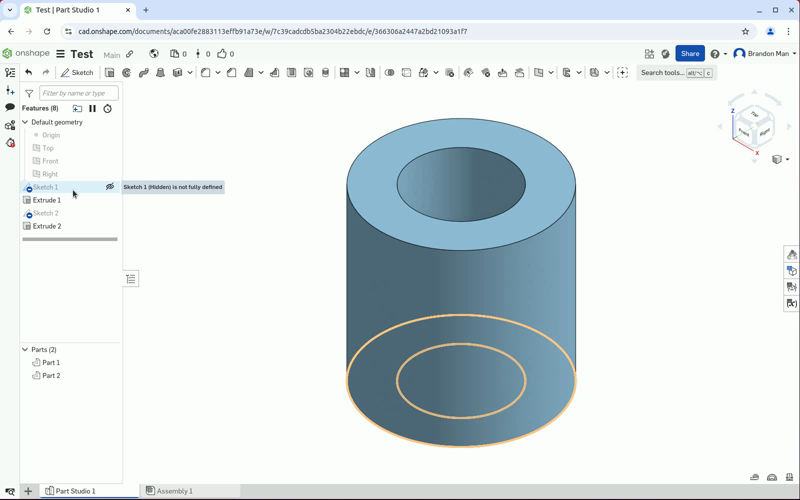
click(73, 189)